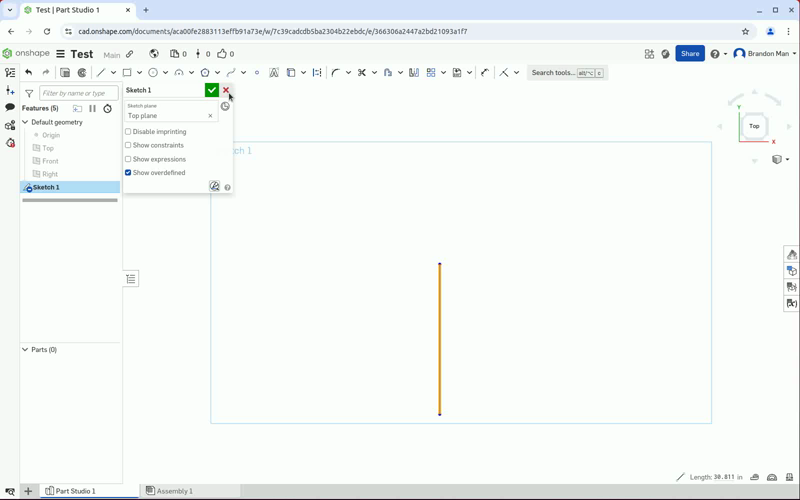
key(shift+h)
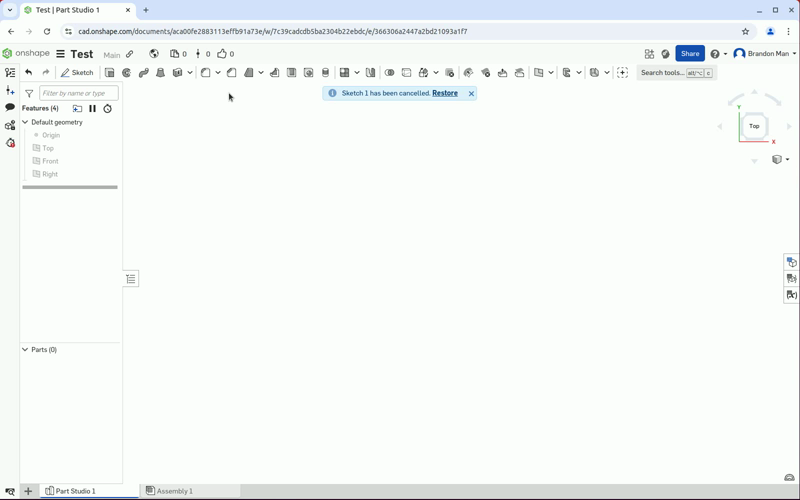
mouse_move(73, 352)
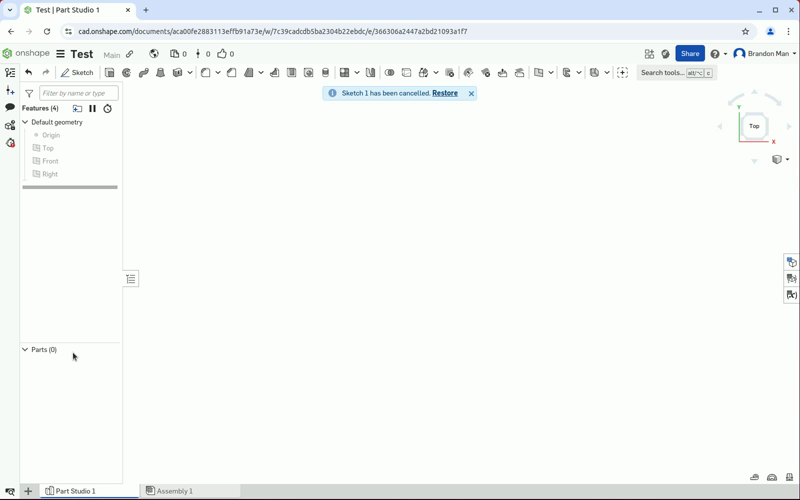
key(y)
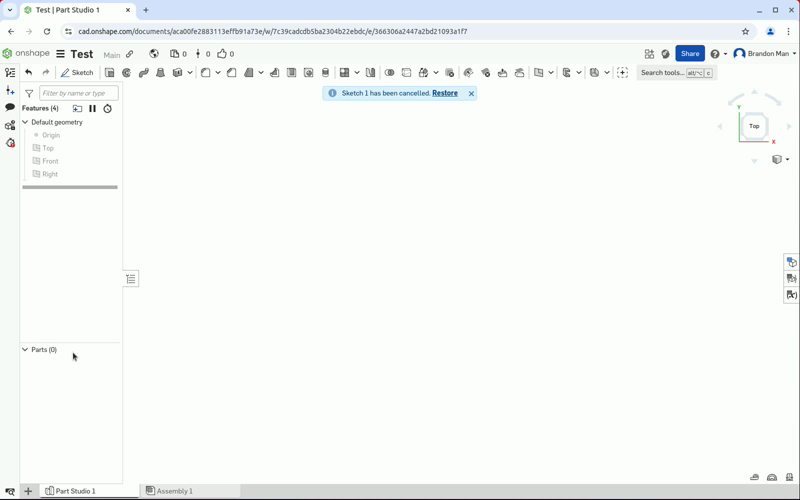
key(shift+p)
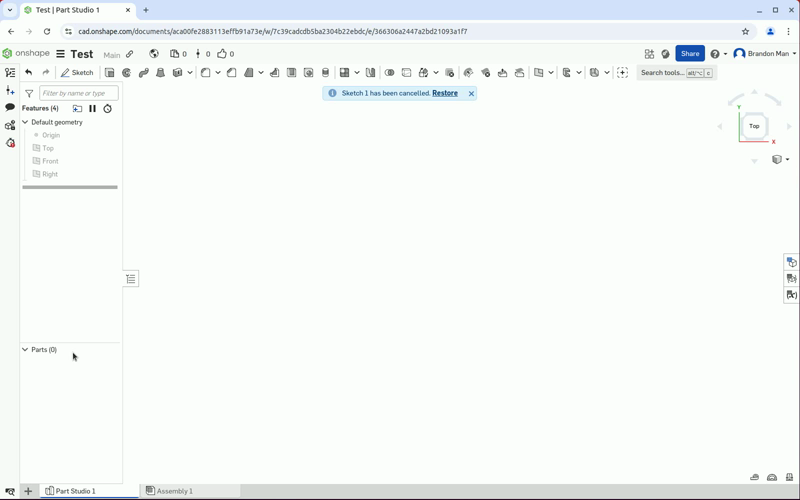
key(space)
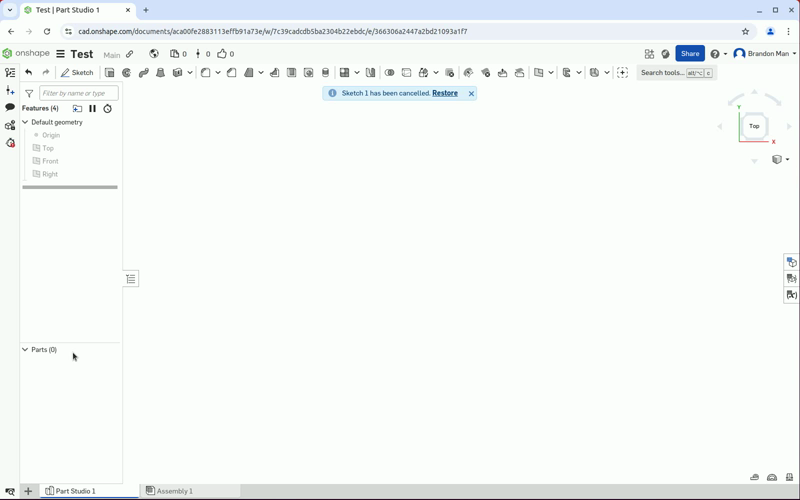
key_down(shift)
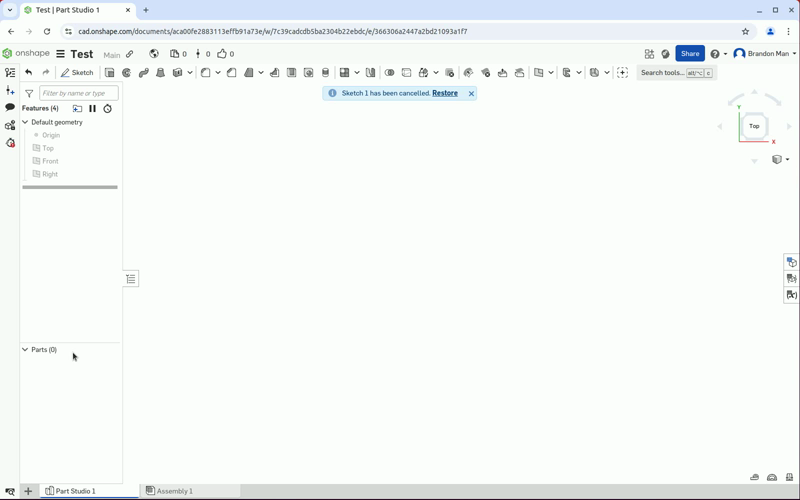
key(up)
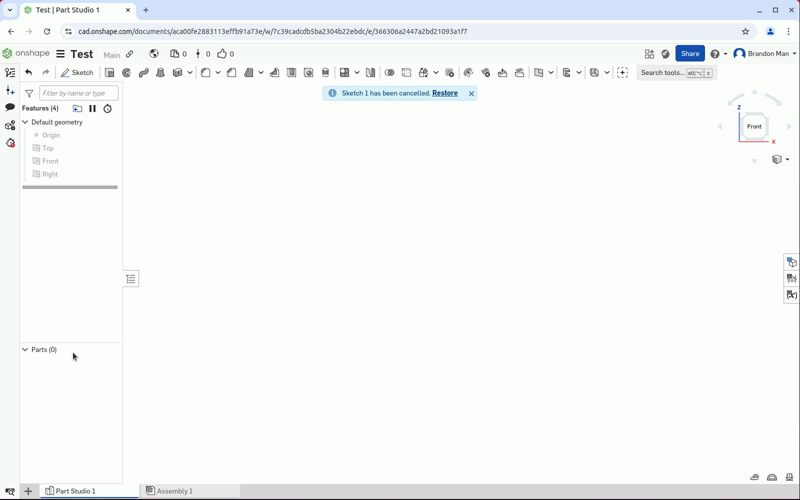
key_up(shift)
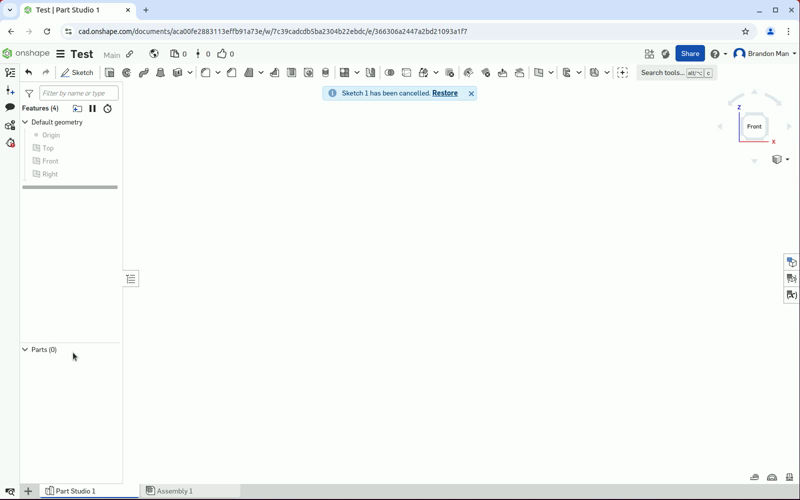
mouse_move(73, 352)
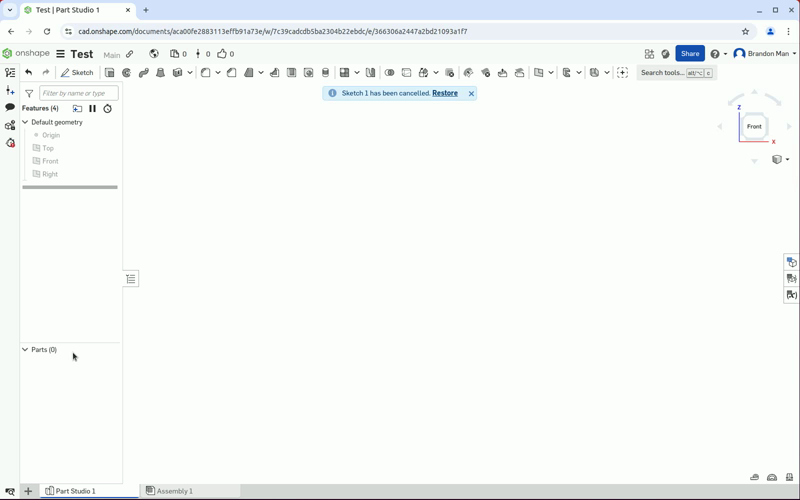
key(shift+y)
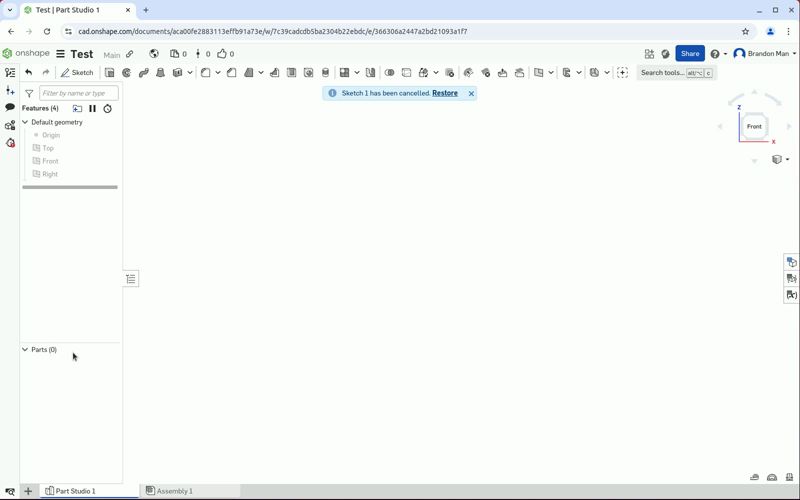
key(shift+s)
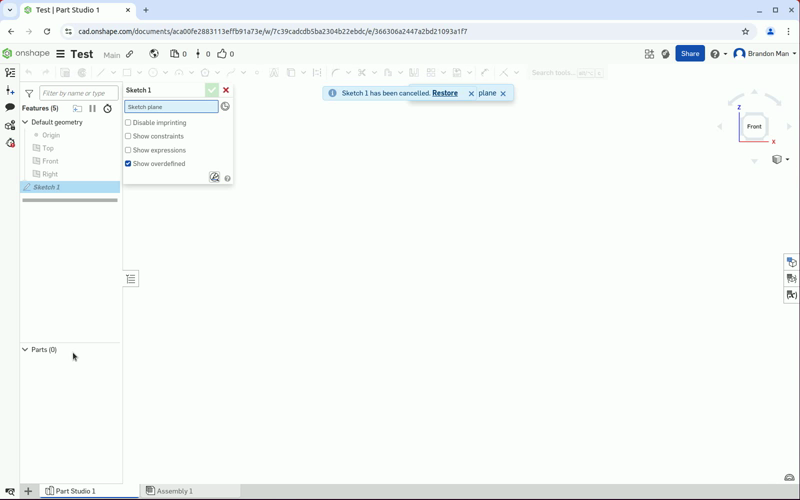
mouse_move(73, 163)
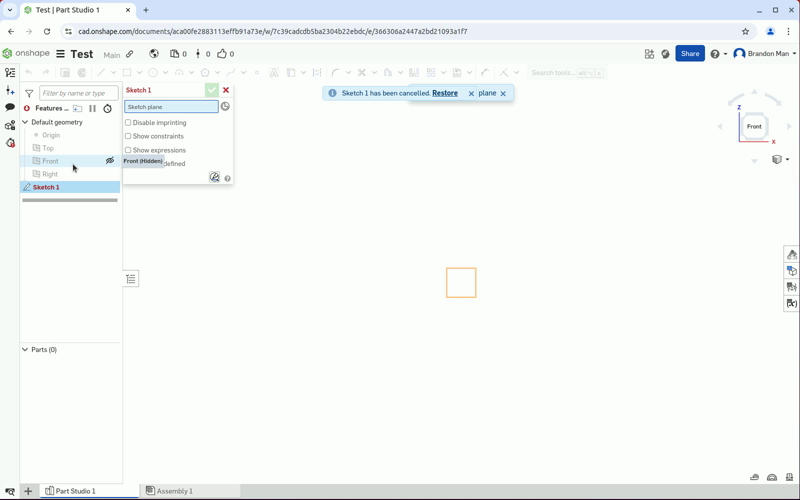
click(73, 163)
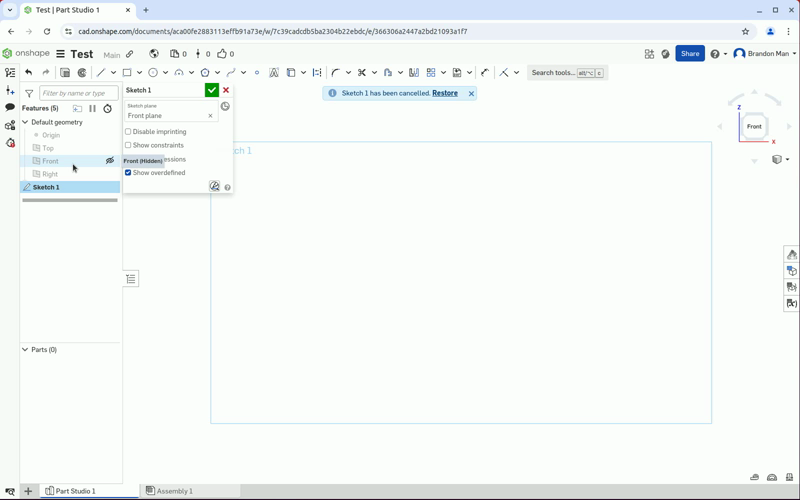
mouse_move(73, 352)
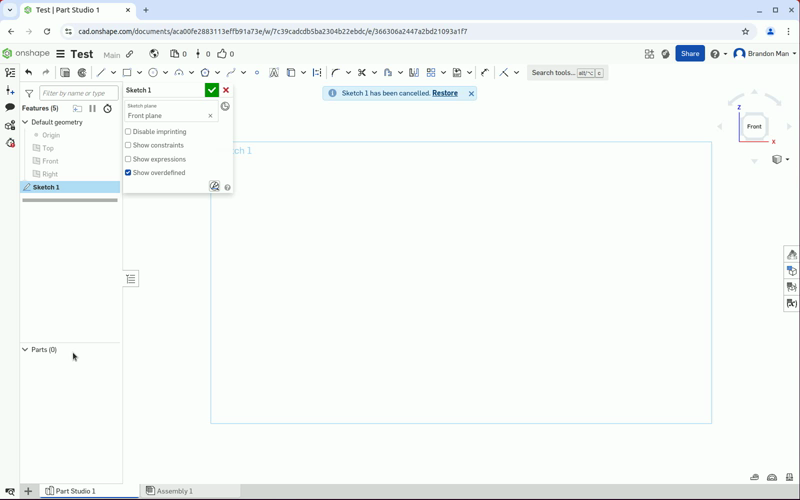
key(y)
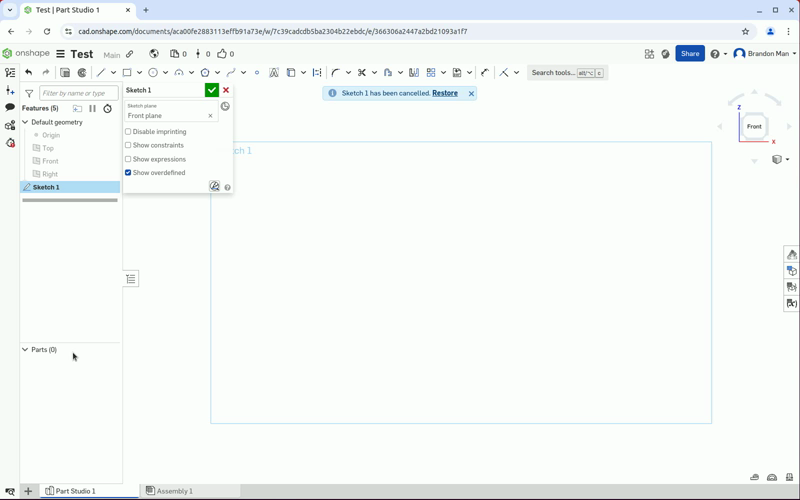
key(c)
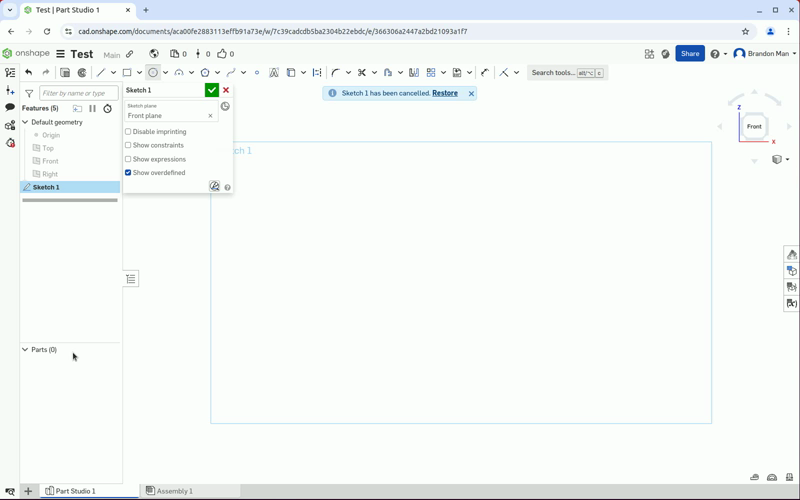
key_down(shift)
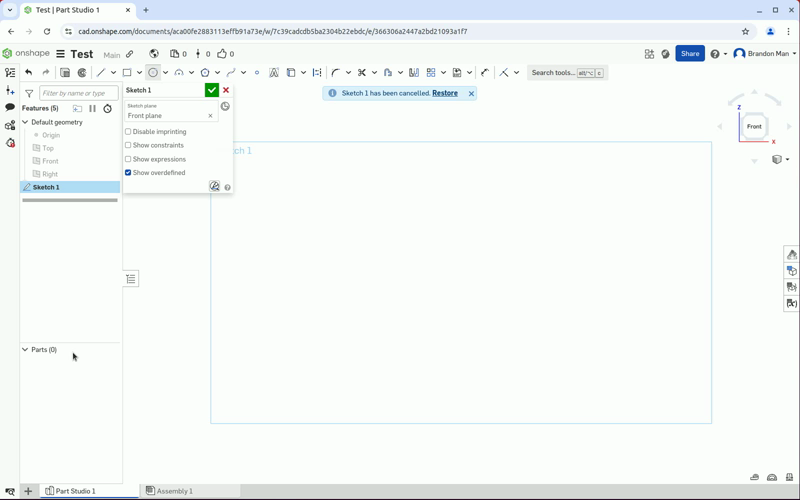
mouse_move(461, 282)
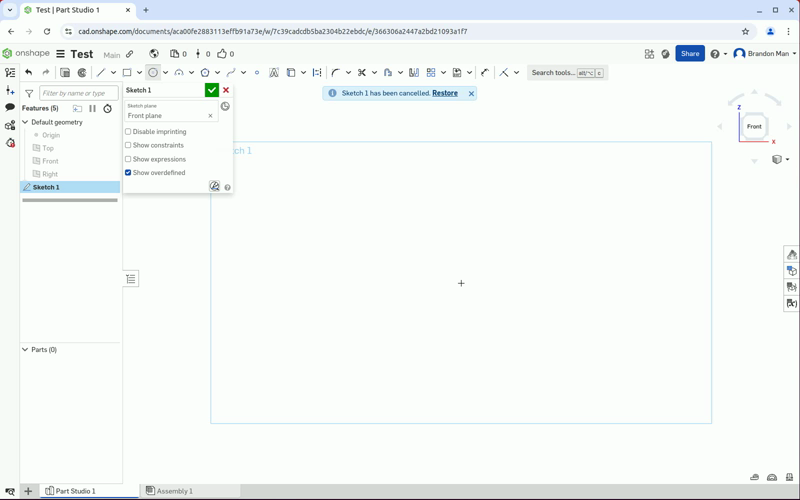
click(461, 282)
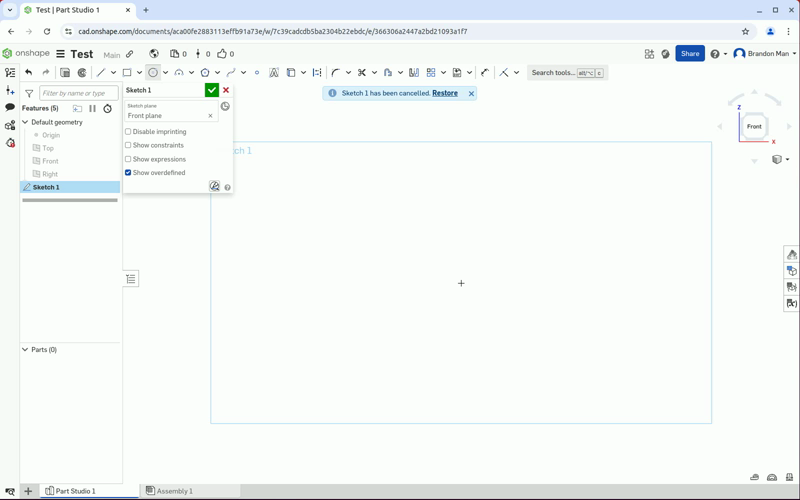
key_up(shift)
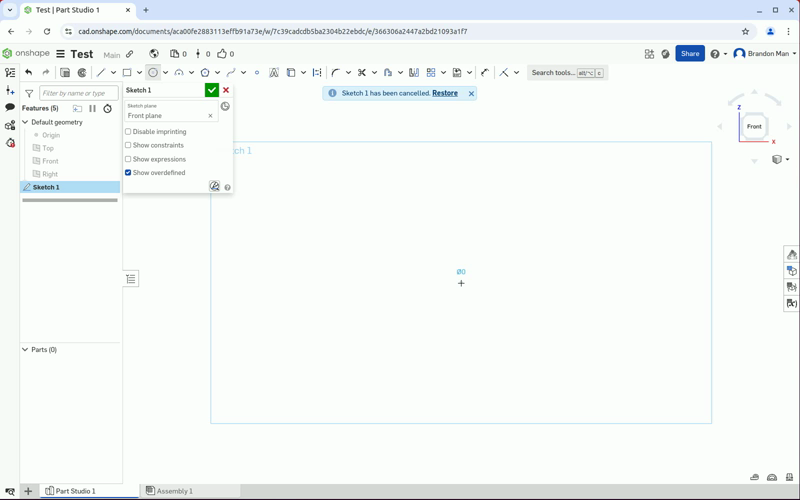
mouse_move(572, 282)
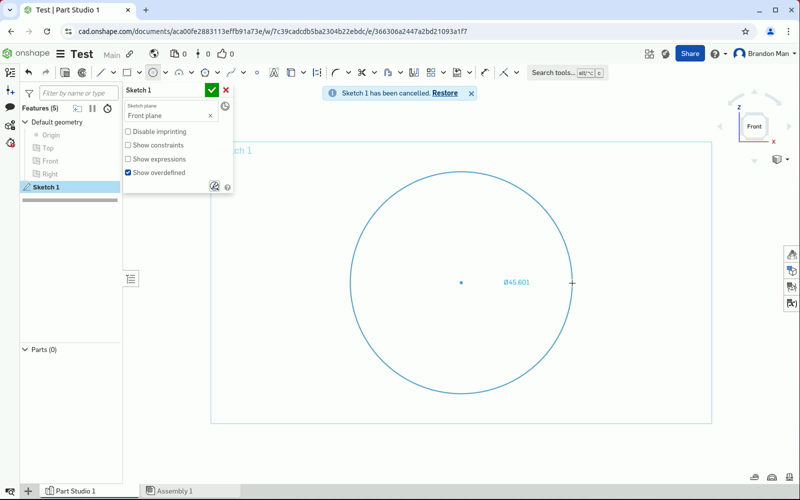
click(572, 282)
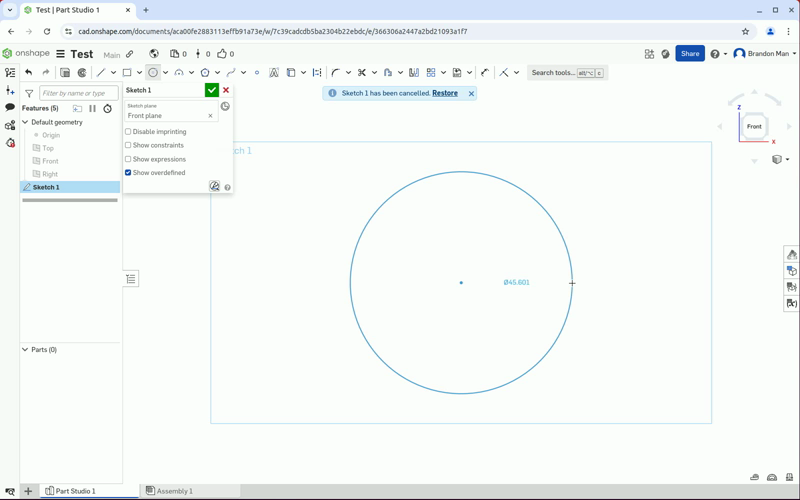
key(esc)
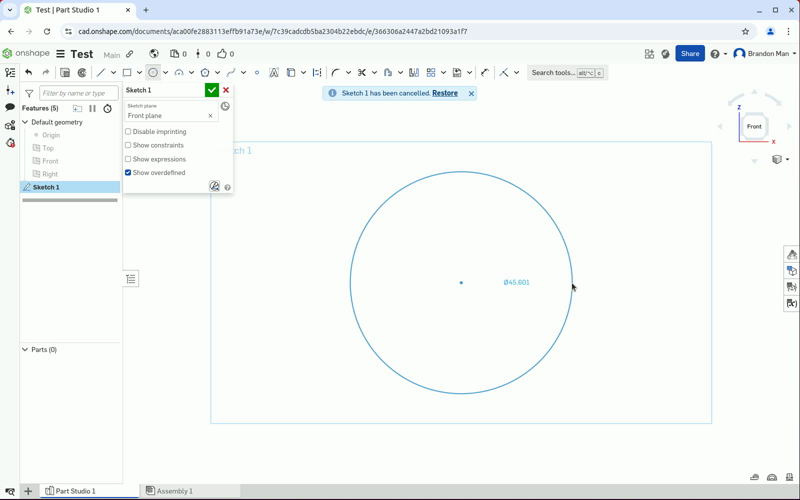
key(c)
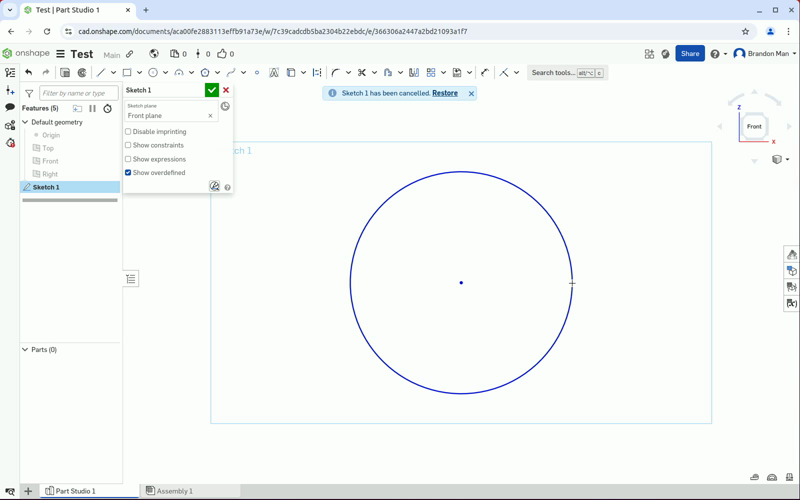
key_down(shift)
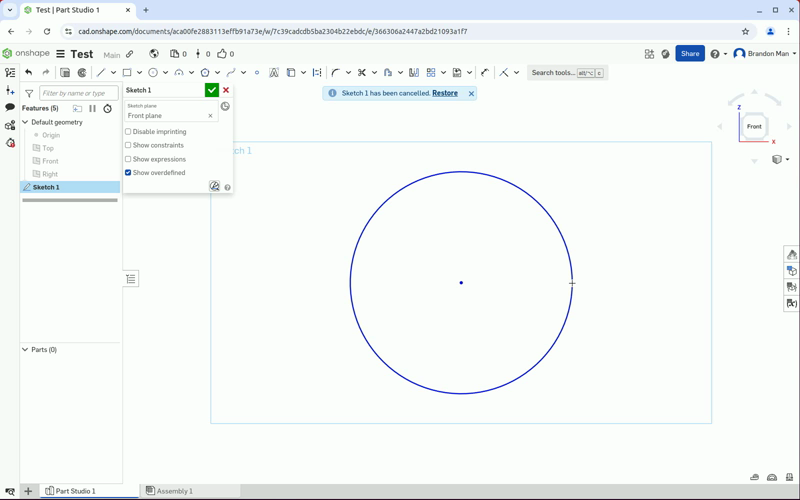
mouse_move(461, 282)
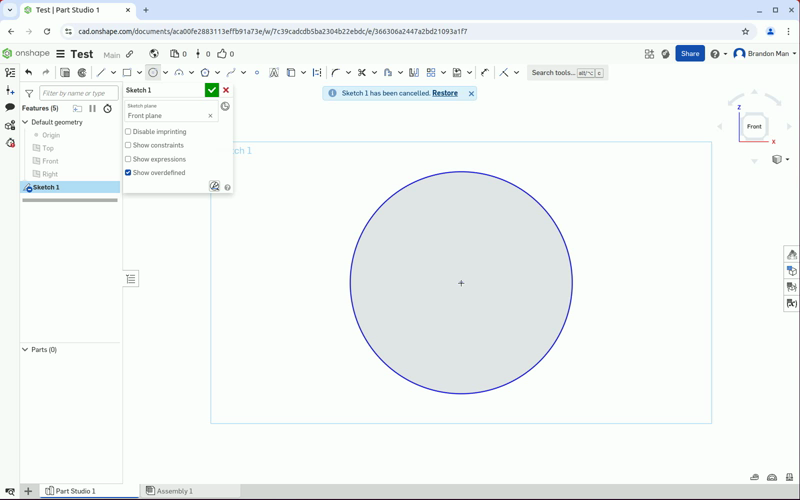
click(461, 282)
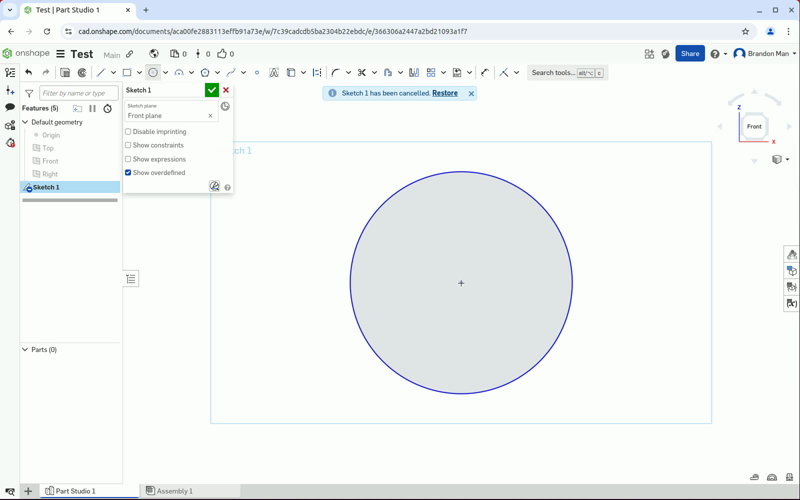
key_up(shift)
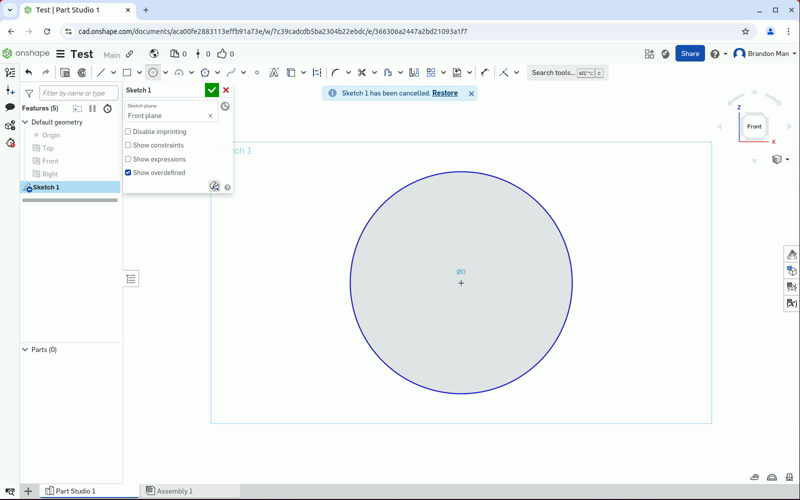
mouse_move(567, 282)
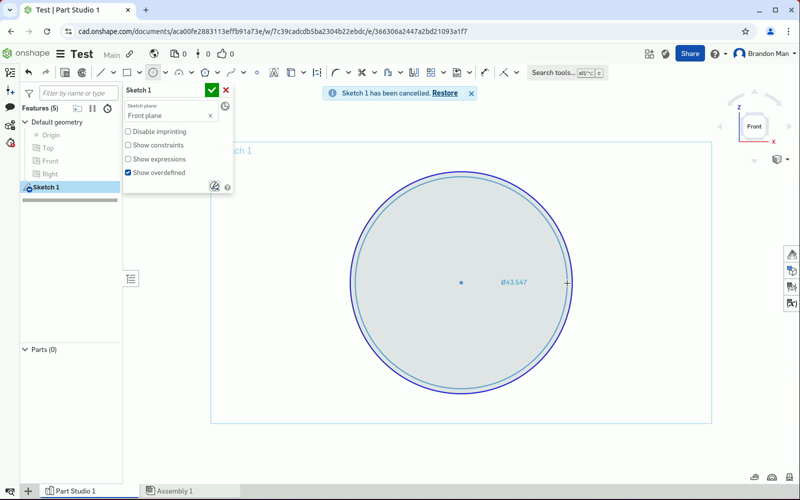
click(567, 282)
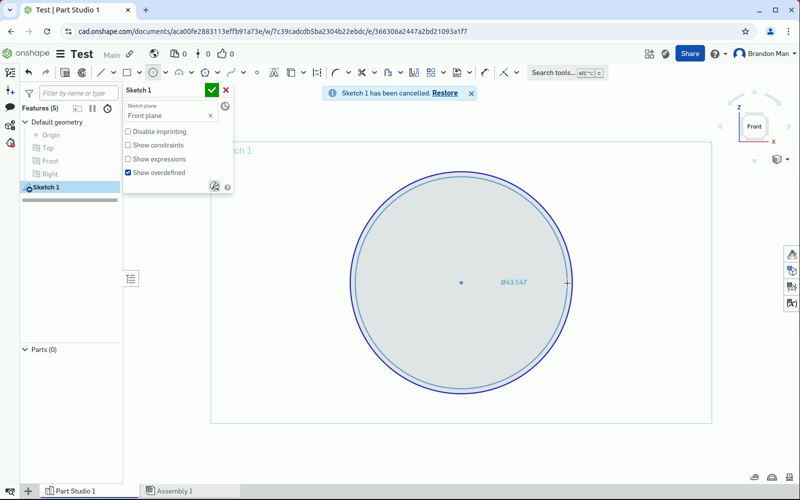
key(esc)
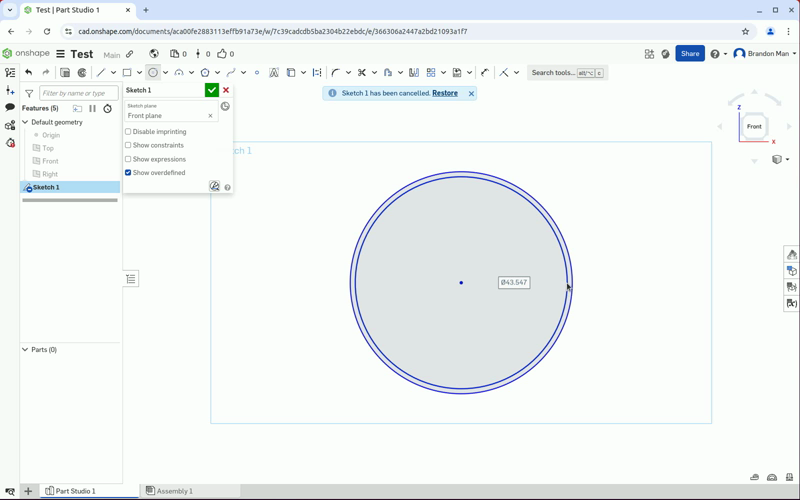
mouse_move(436, 388)
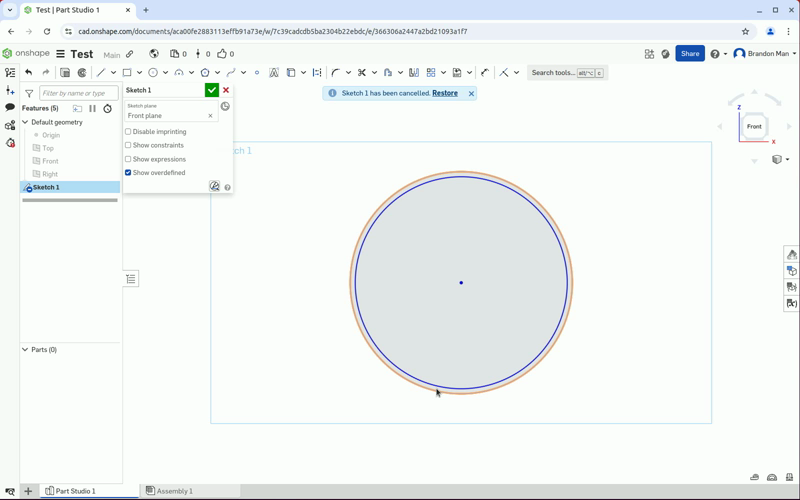
click(436, 388)
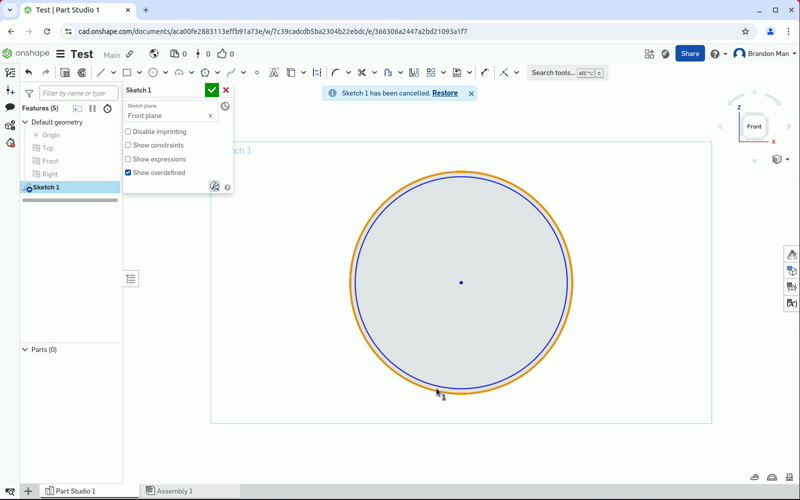
mouse_move(73, 352)
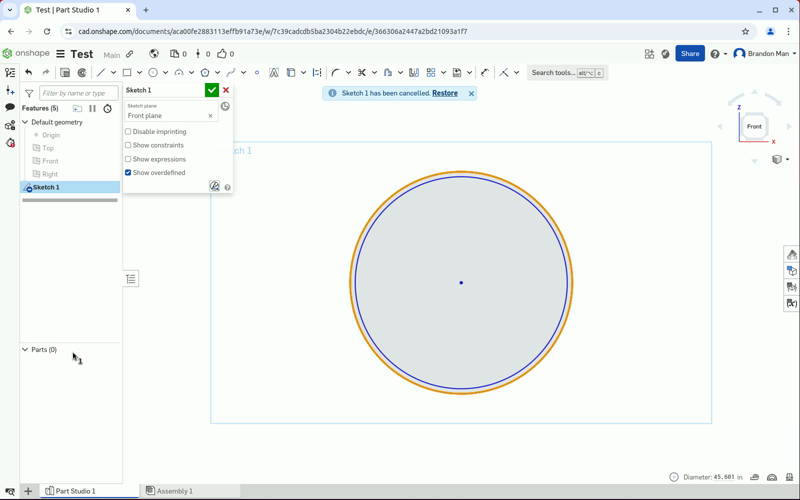
key(shift+y)
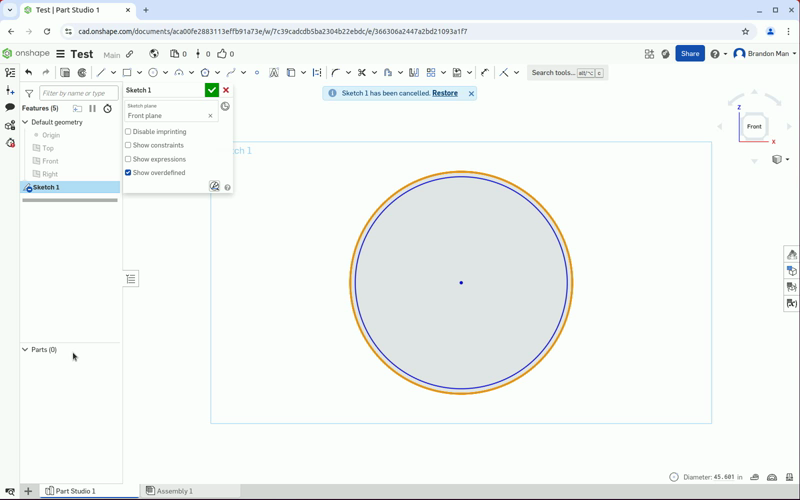
key(shift+e)
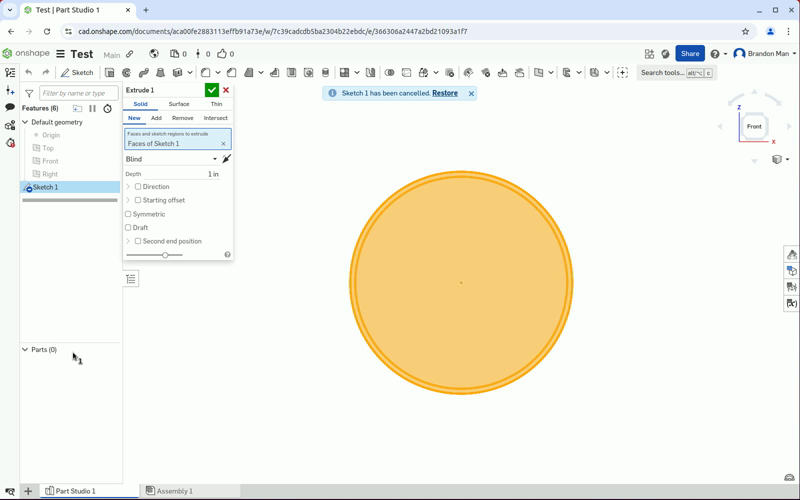
mouse_move(143, 106)
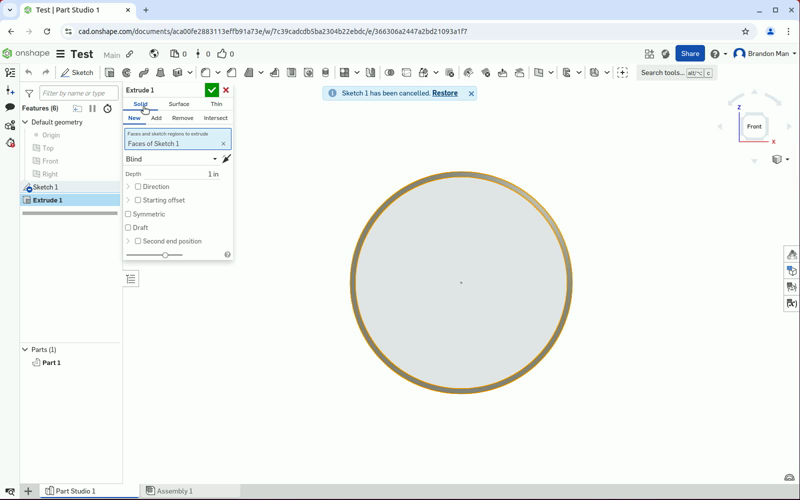
click(143, 106)
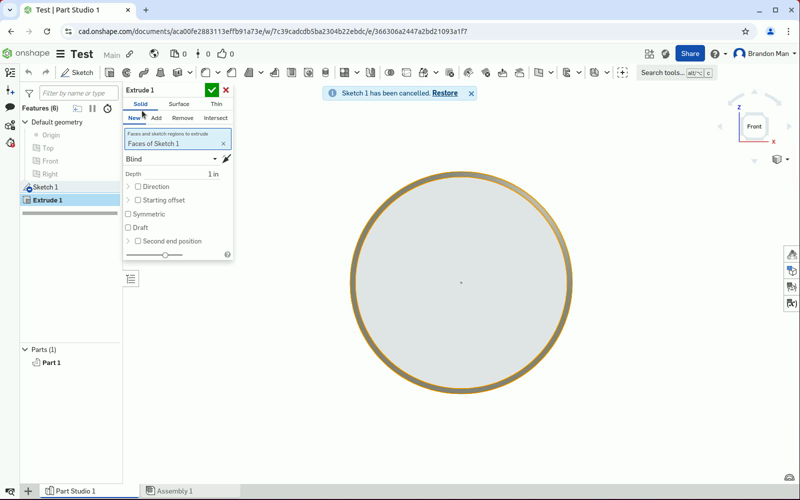
mouse_move(137, 120)
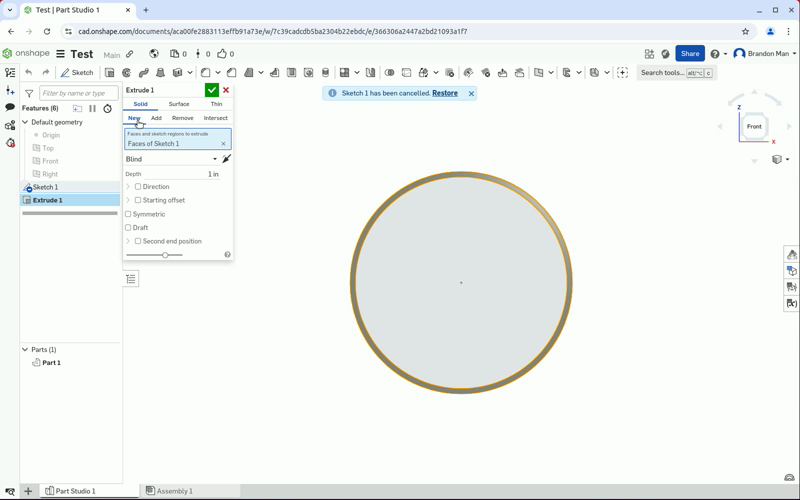
click(137, 120)
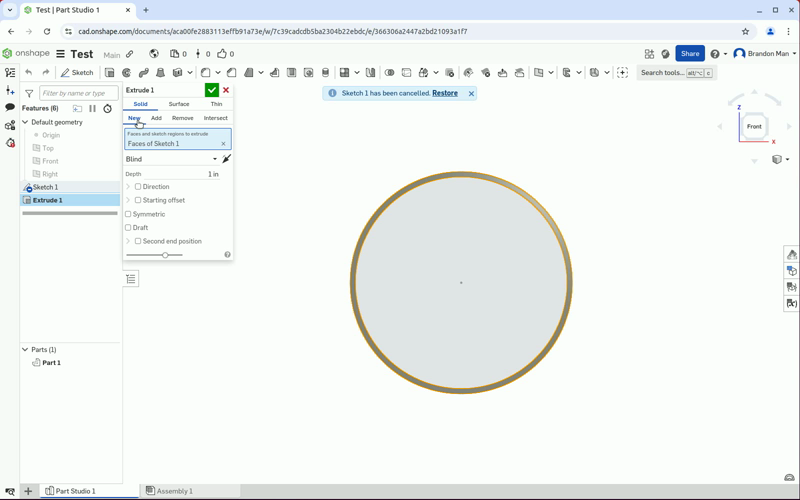
key(tab, 4)
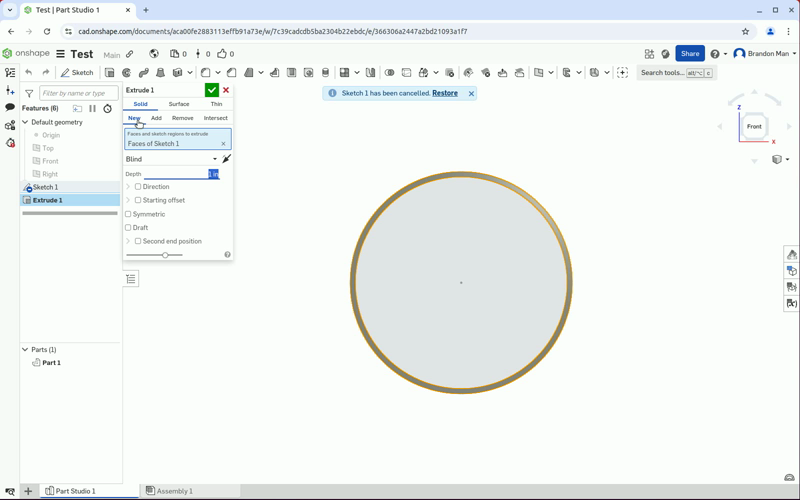
text(2.407)
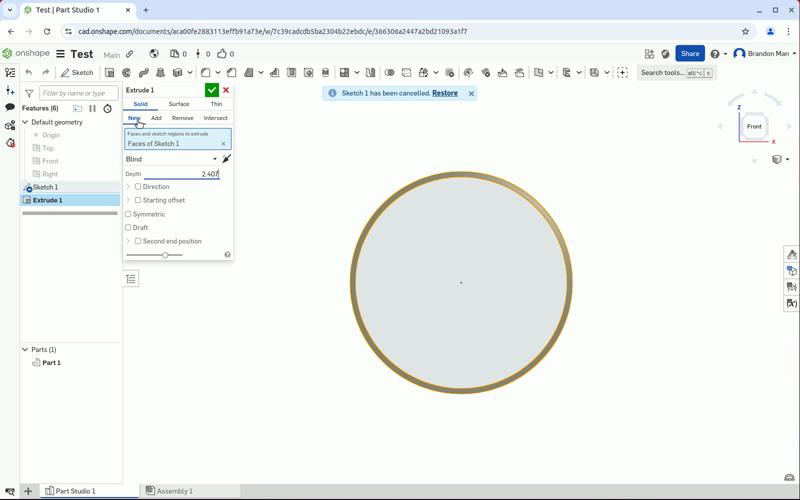
key(enter)
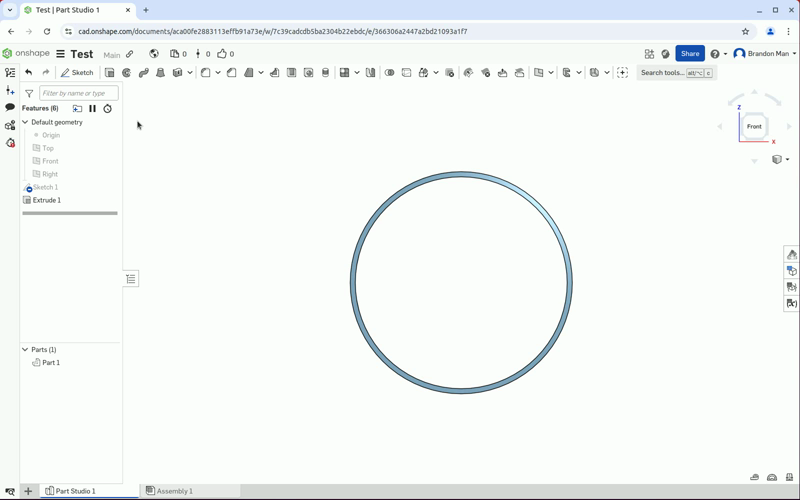
key(shift+h)
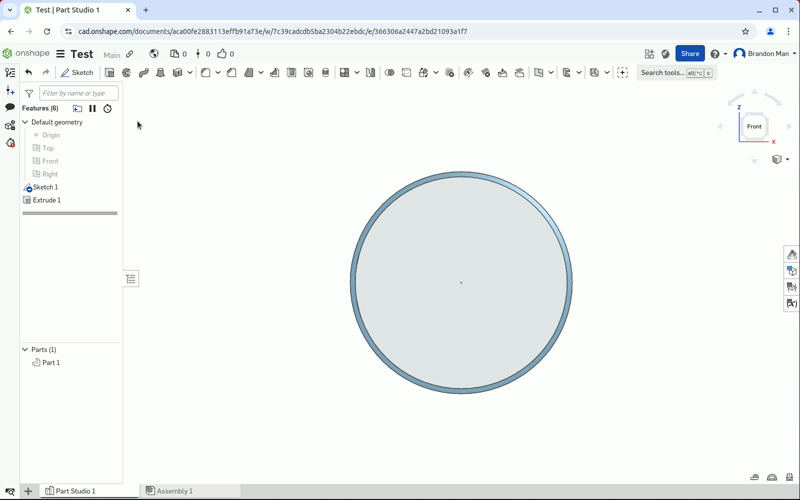
key(shift+h)
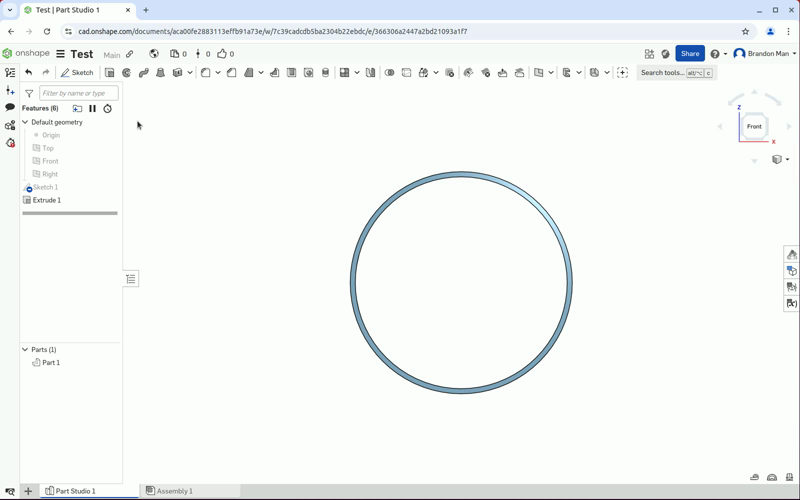
mouse_move(73, 189)
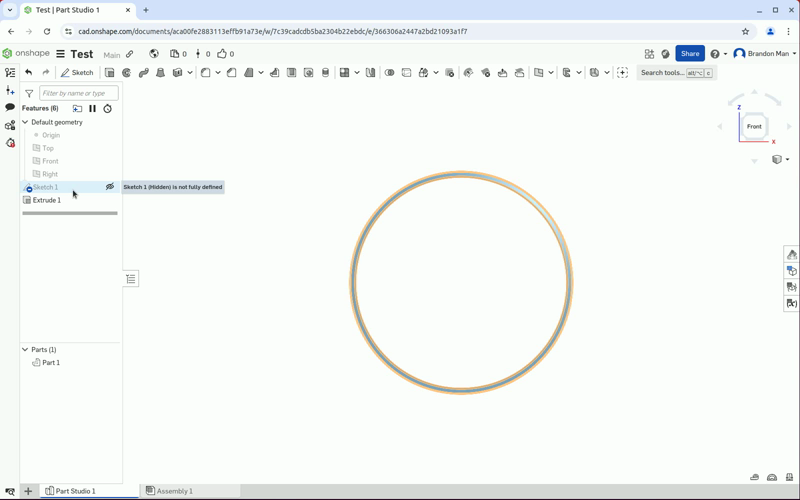
click(73, 189)
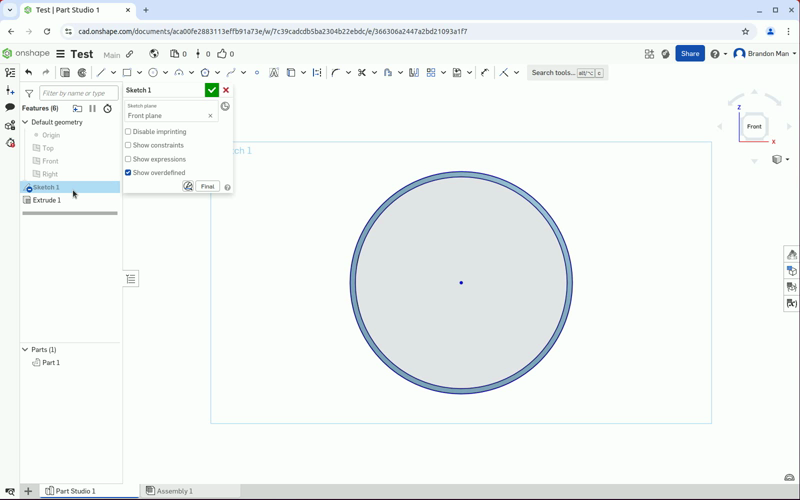
mouse_move(229, 92)
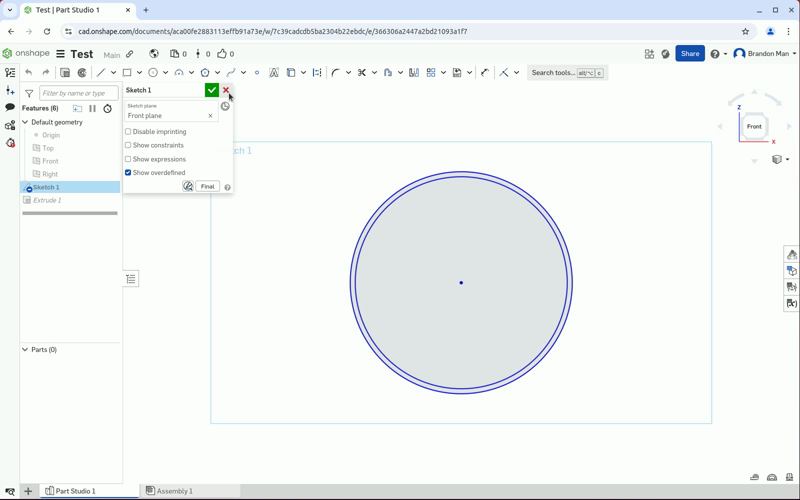
click(229, 92)
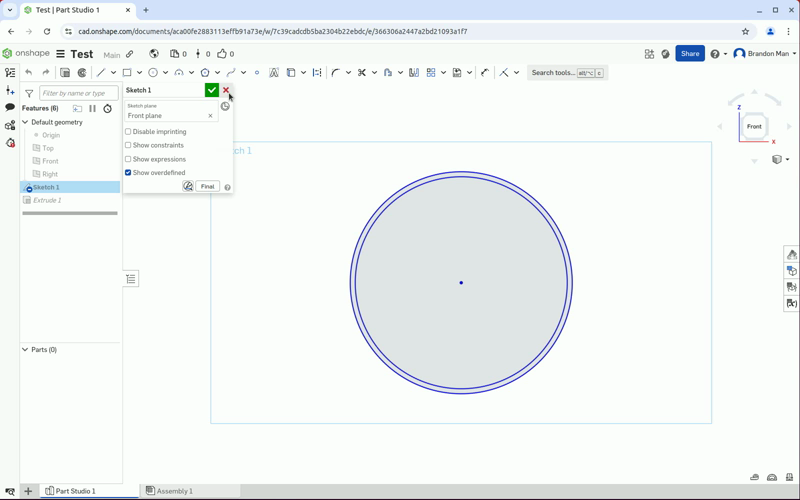
key(shift+s)
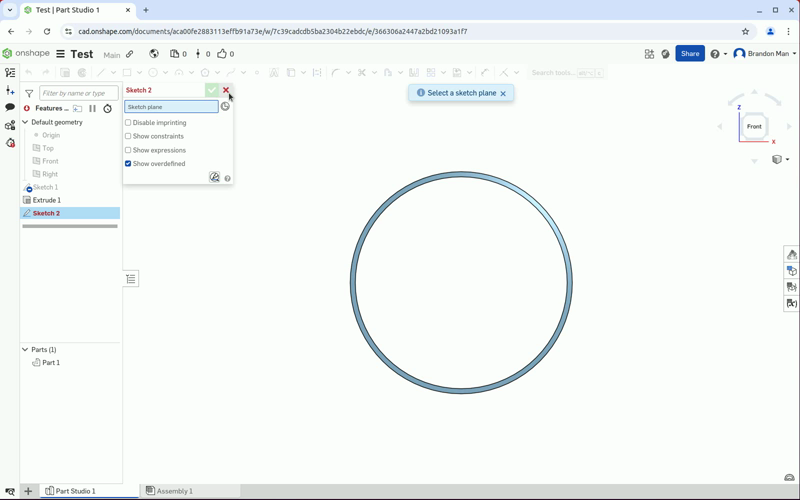
mouse_move(73, 163)
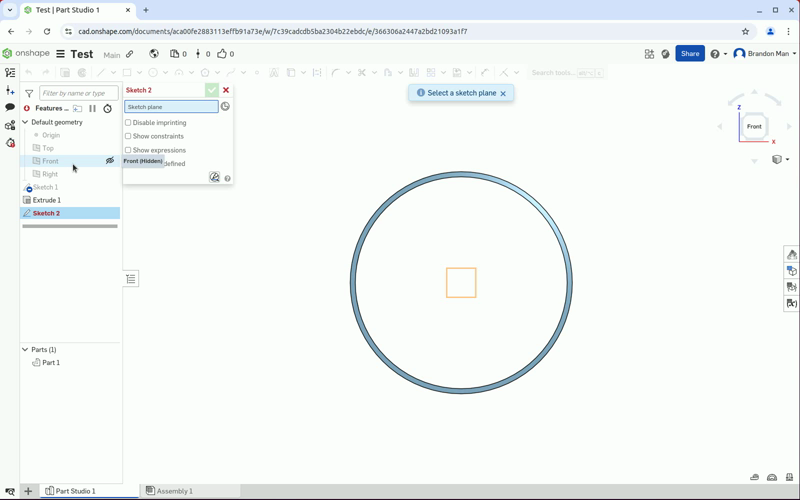
click(73, 163)
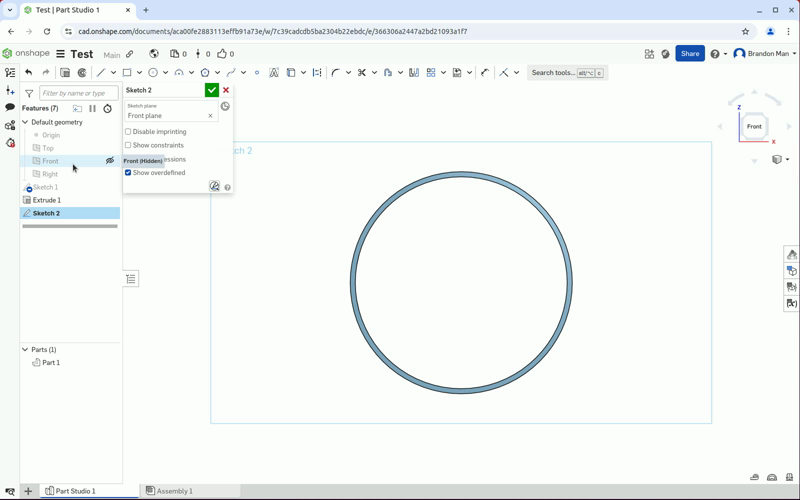
mouse_move(73, 352)
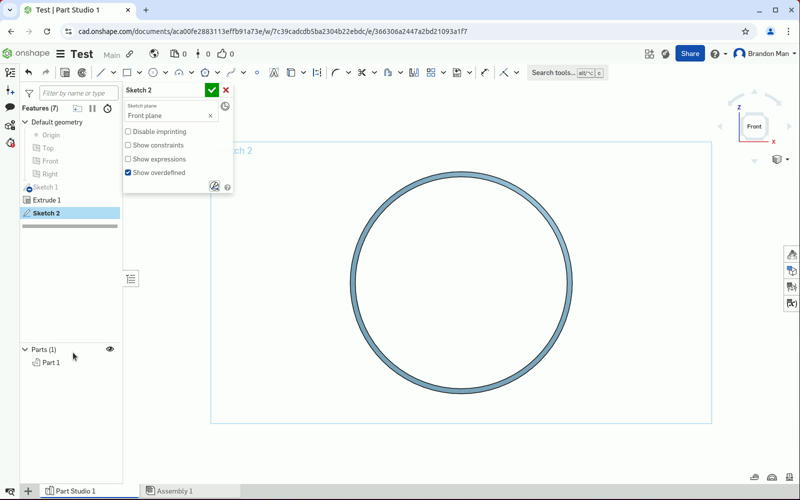
key(y)
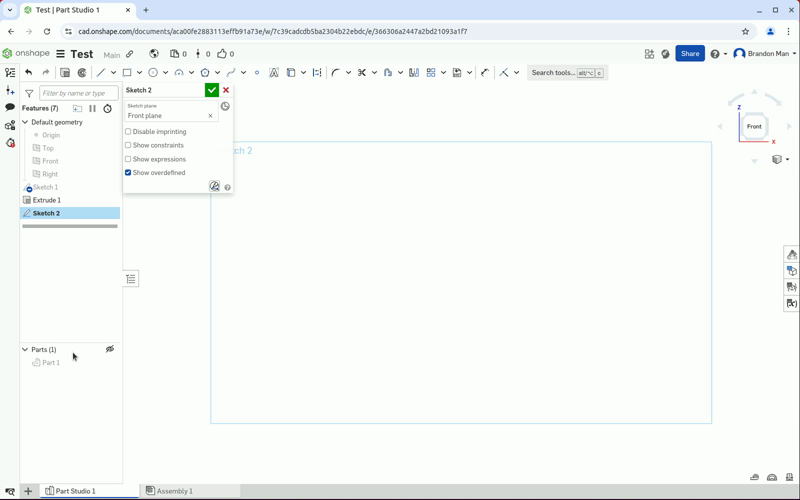
key(c)
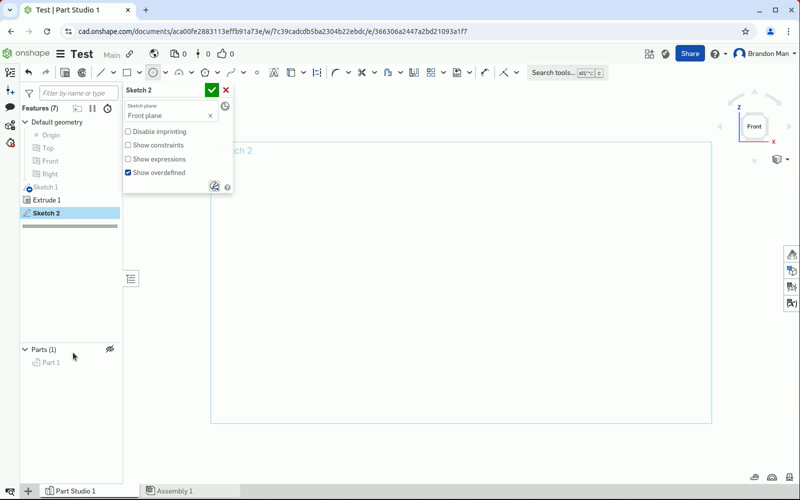
key_down(shift)
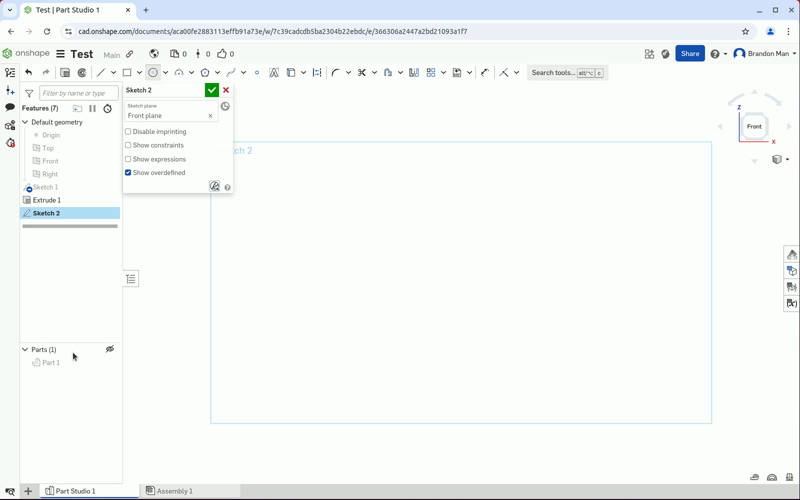
mouse_move(461, 282)
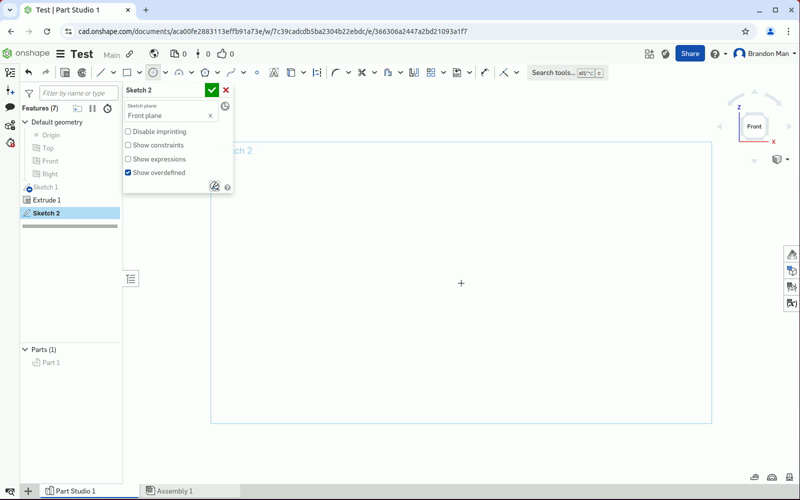
click(461, 282)
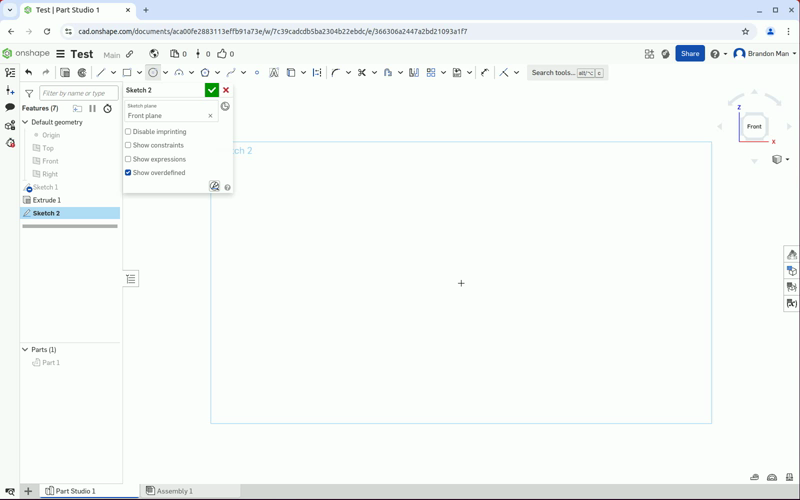
key_up(shift)
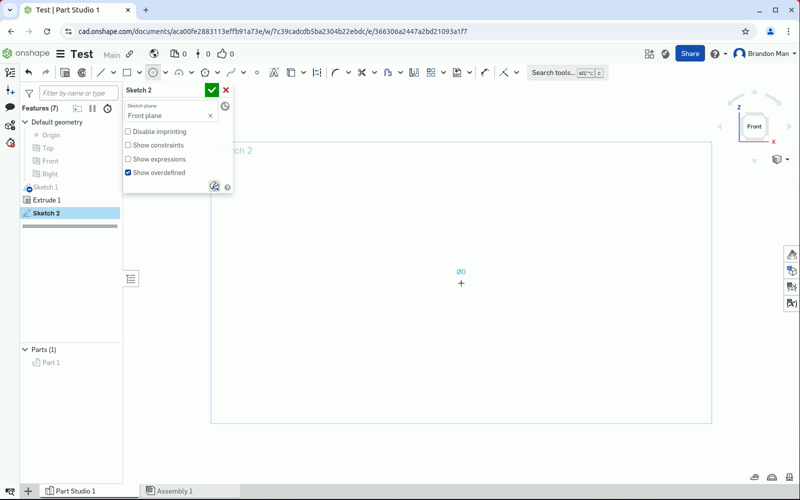
mouse_move(568, 282)
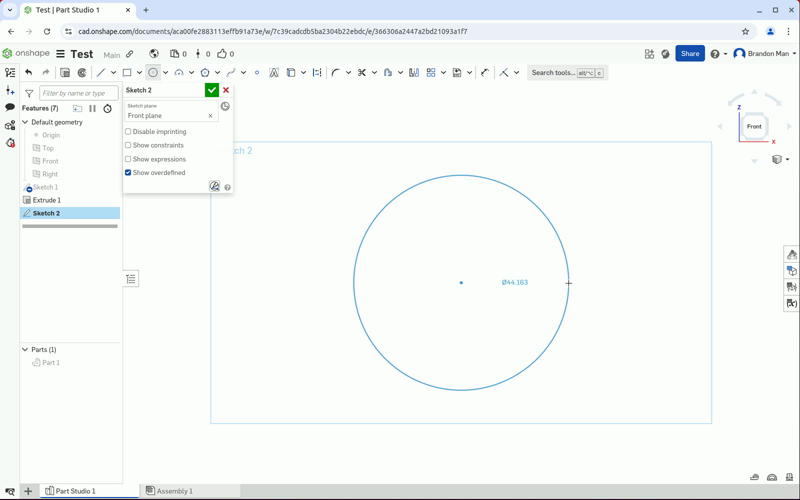
click(568, 282)
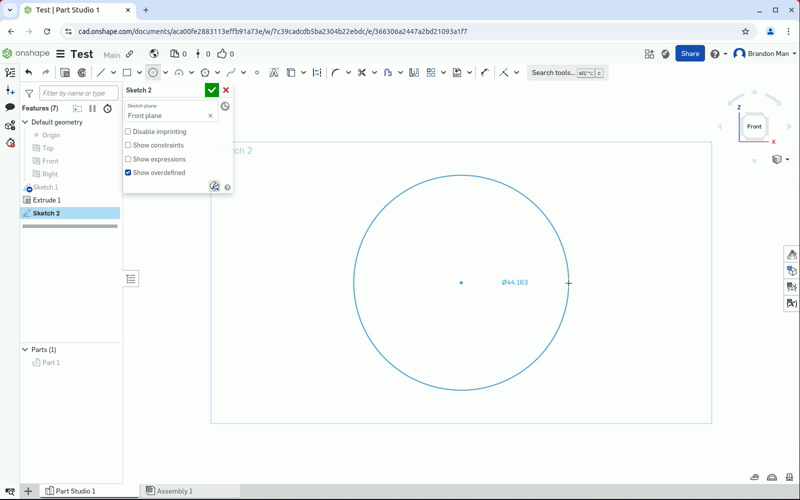
key(esc)
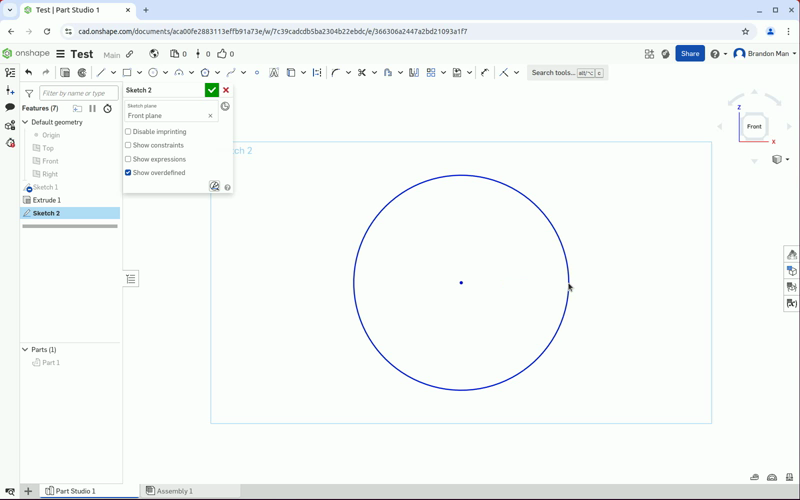
mouse_move(461, 202)
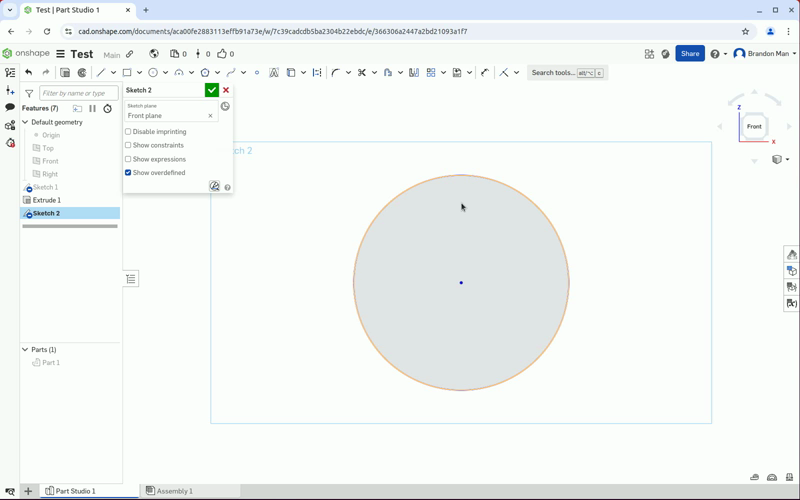
click(461, 202)
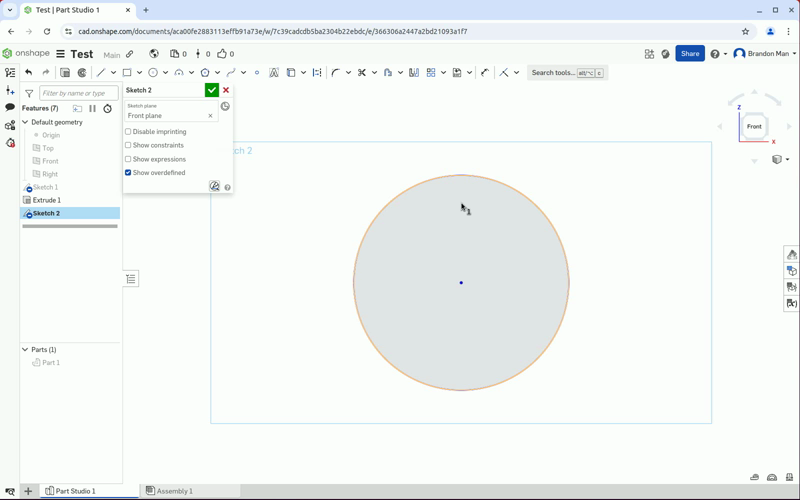
mouse_move(73, 352)
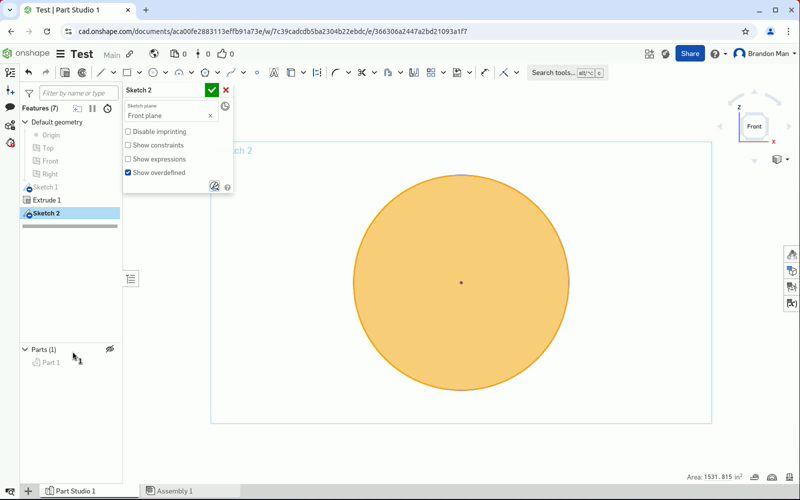
key(shift+y)
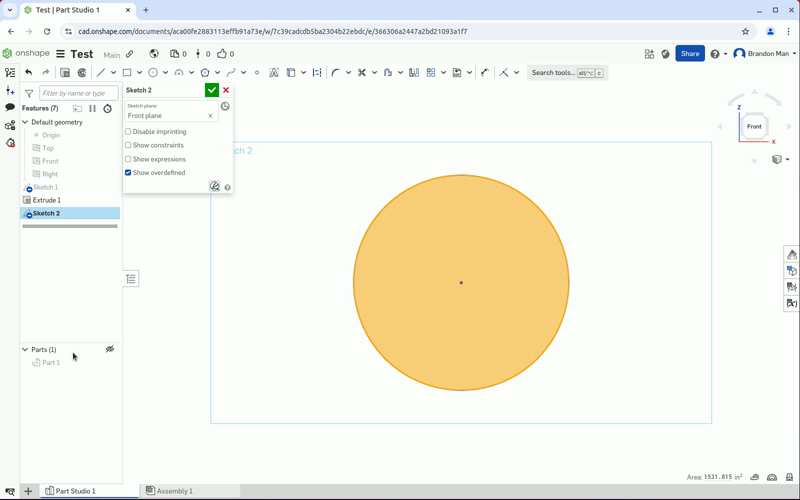
key(shift+e)
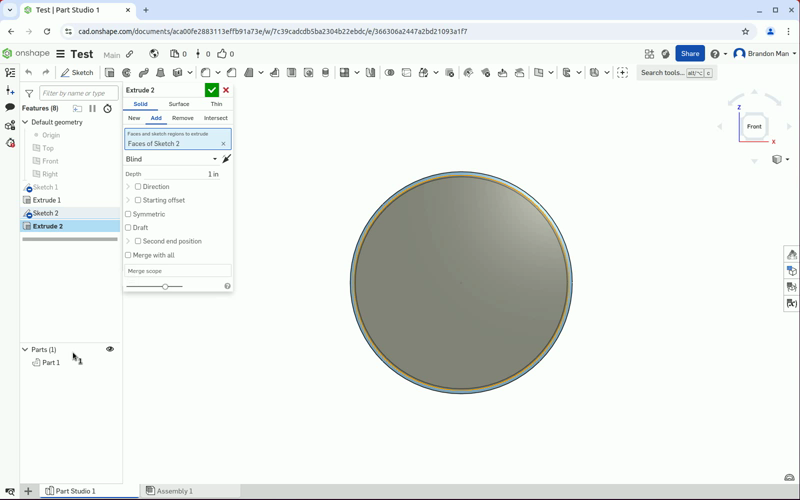
mouse_move(143, 106)
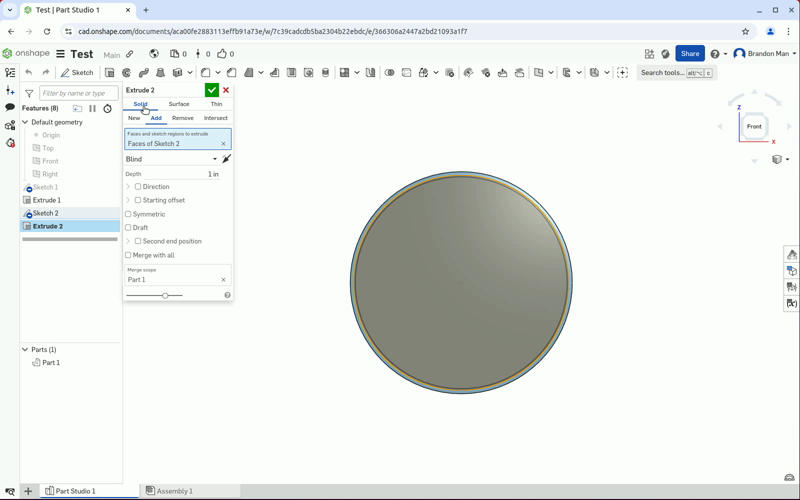
click(143, 106)
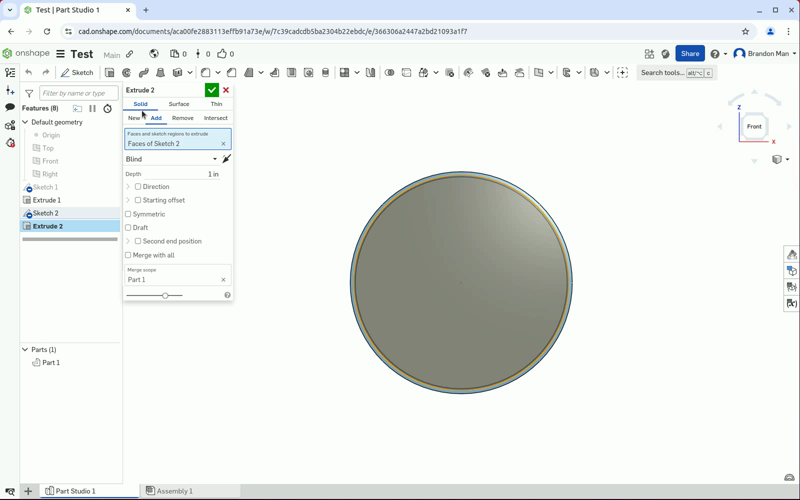
mouse_move(137, 120)
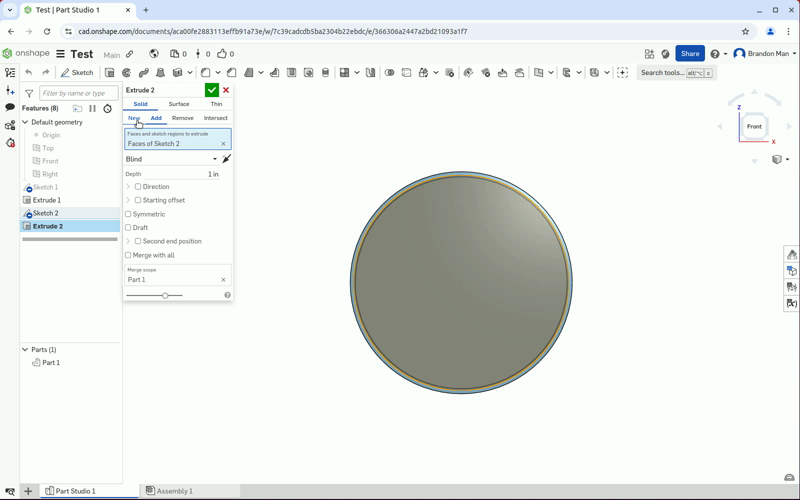
click(137, 120)
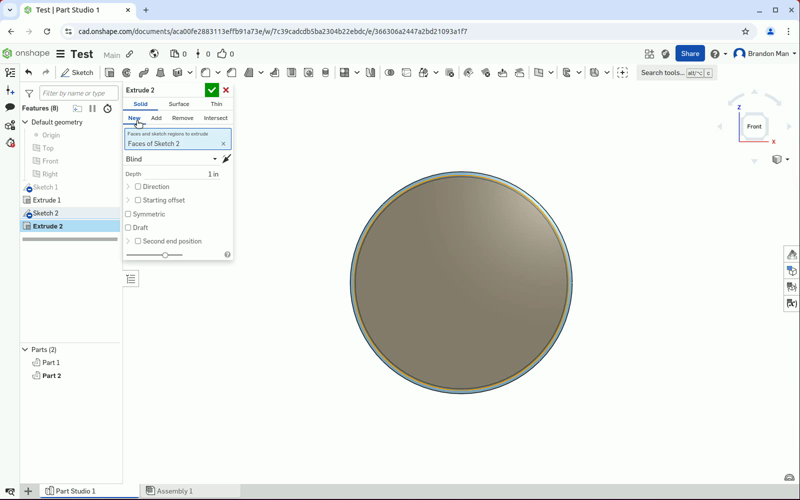
key(tab, 4)
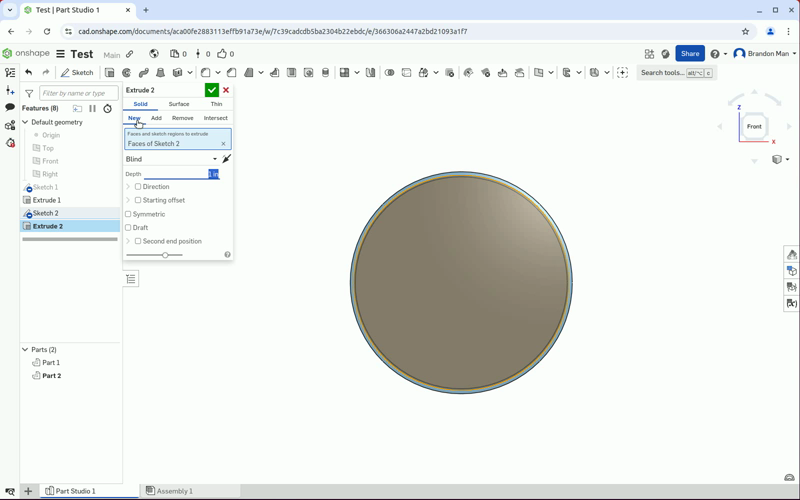
text(3.851)
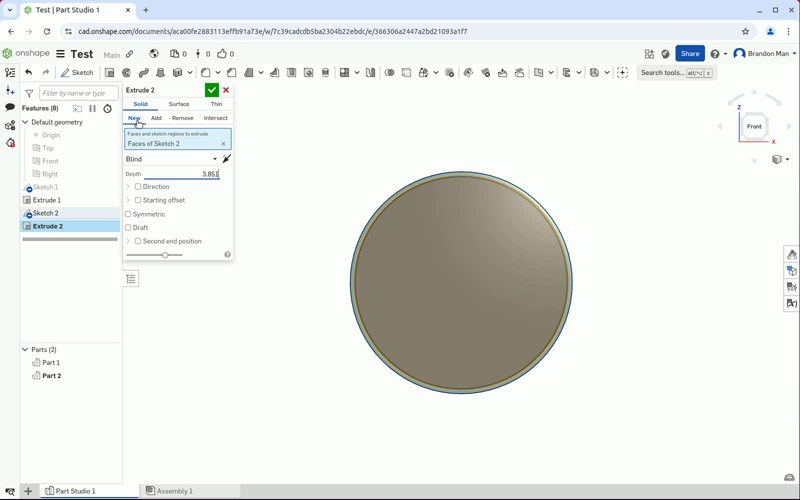
key(enter)
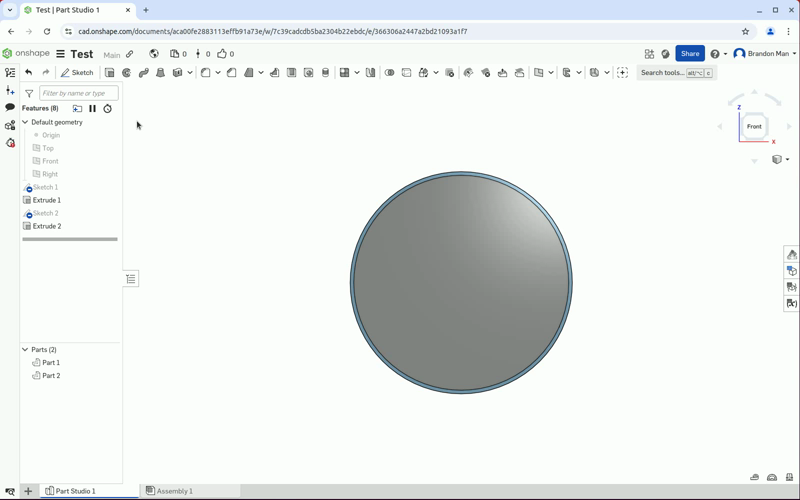
key(shift+h)
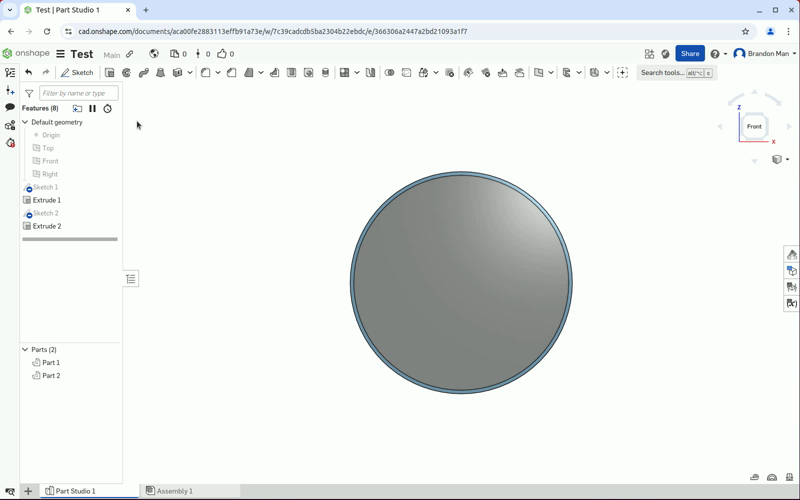
key(shift+h)
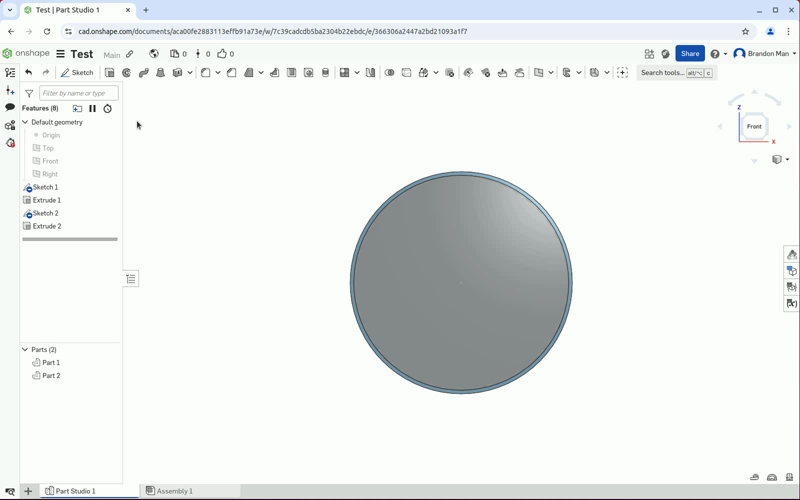
key(shift+7)
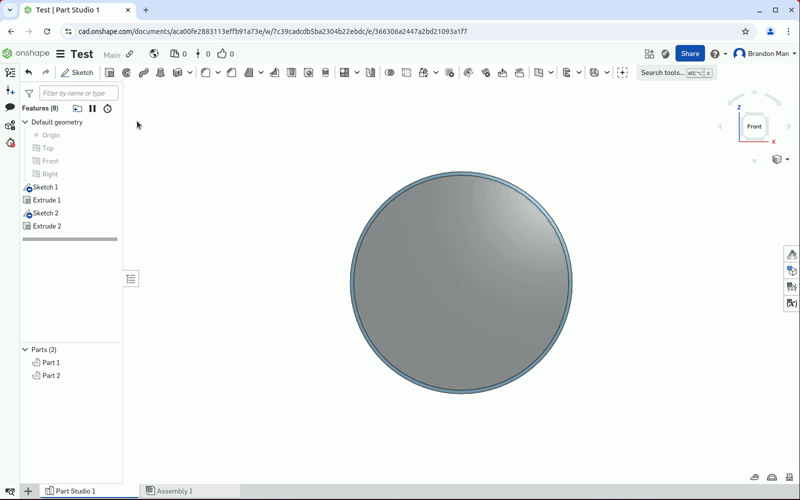
key(left, 2)
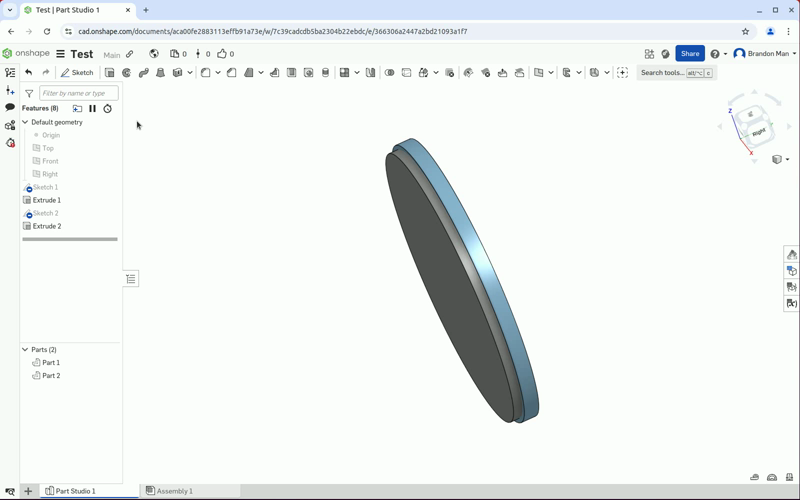
key(down, 2)
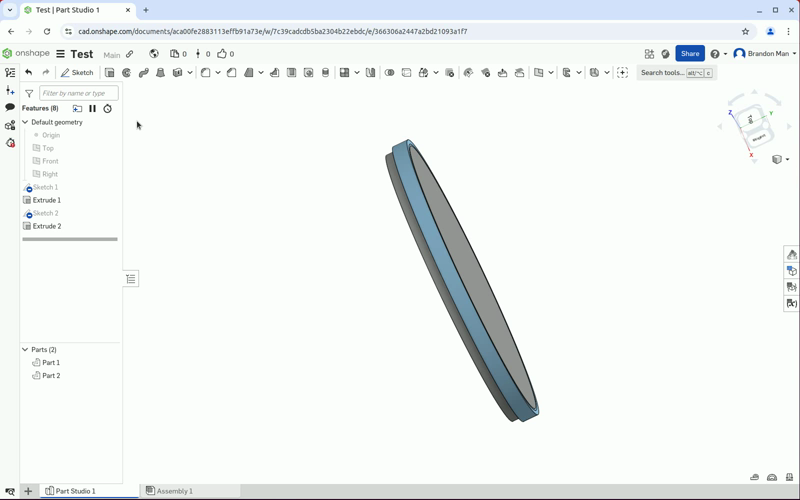
key(up, 2)
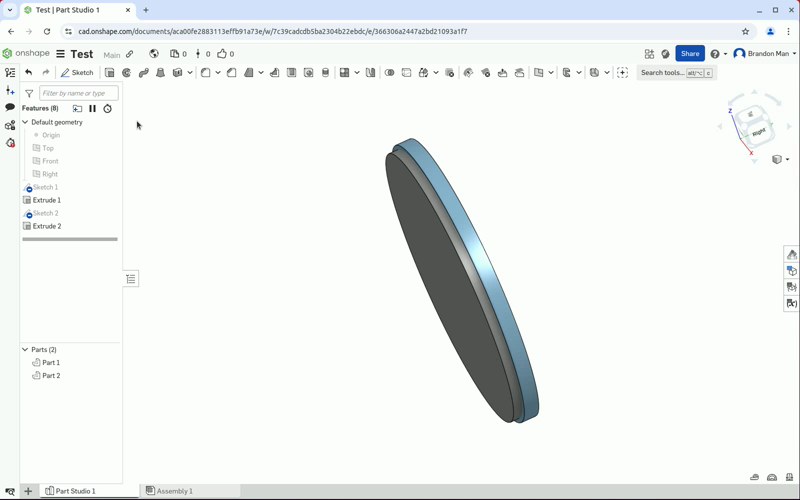
key(right, 2)
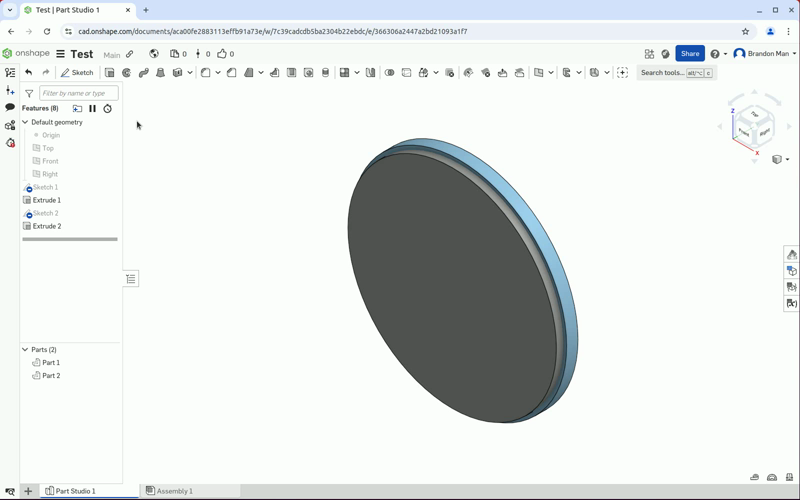
mouse_move(73, 189)
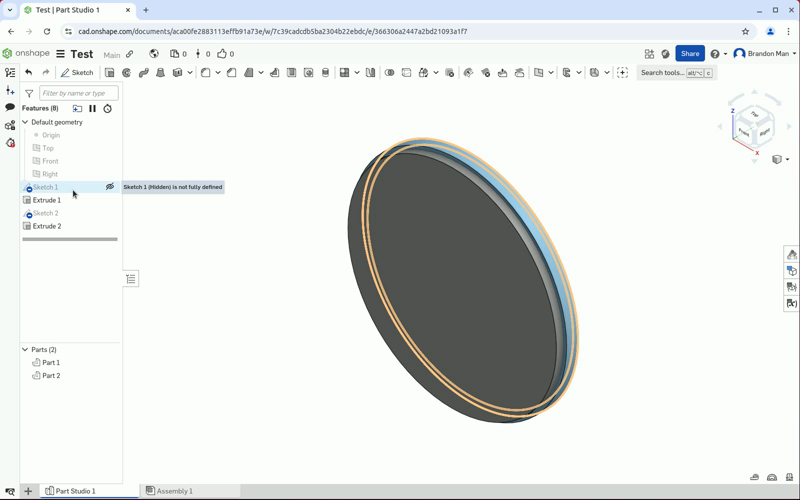
click(73, 189)